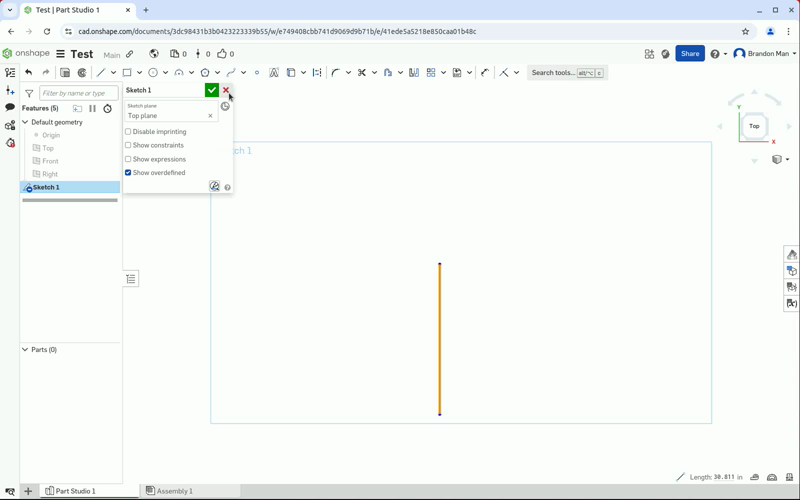
key(shift+h)
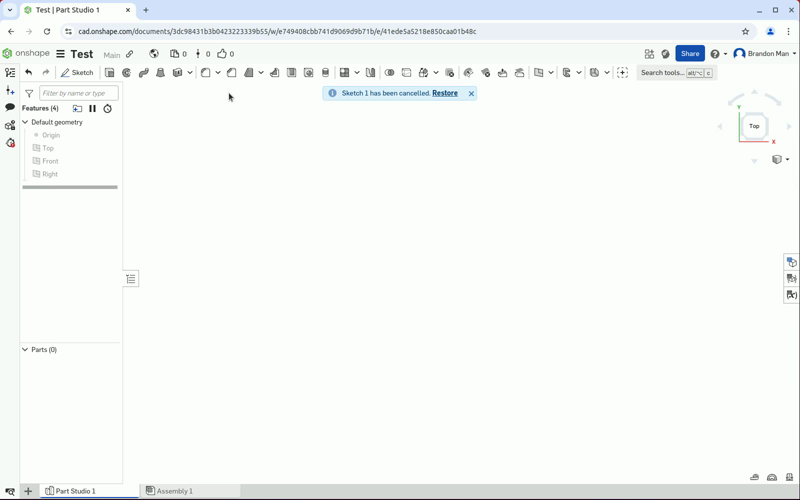
mouse_move(73, 352)
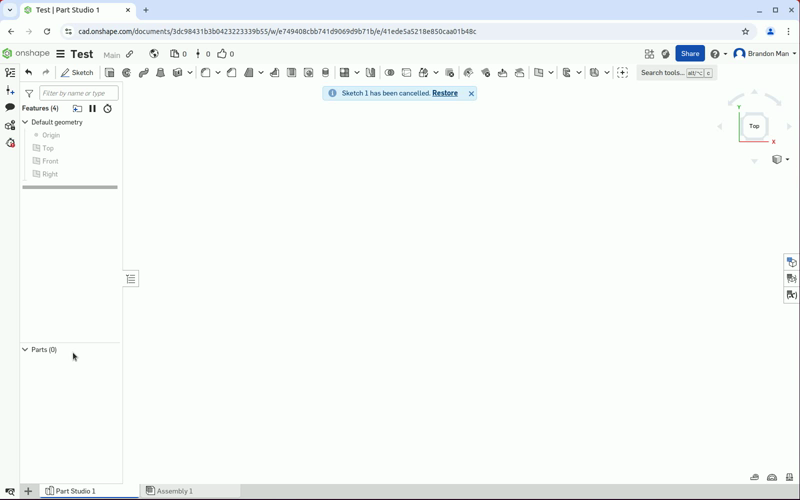
key(y)
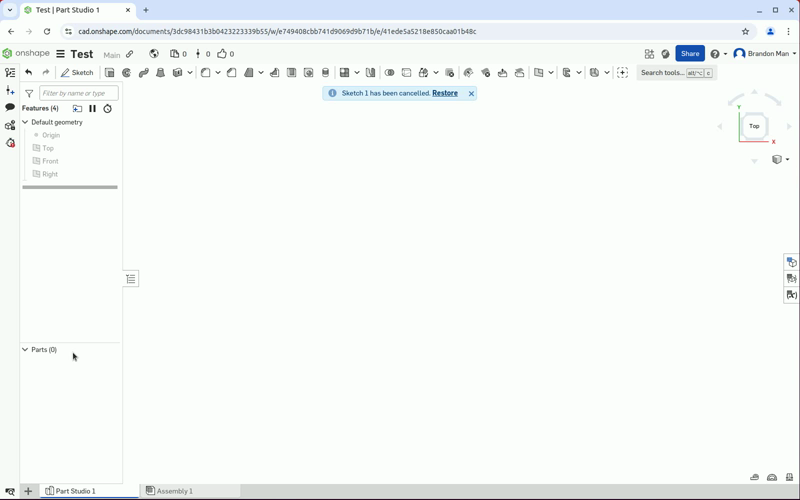
key(shift+p)
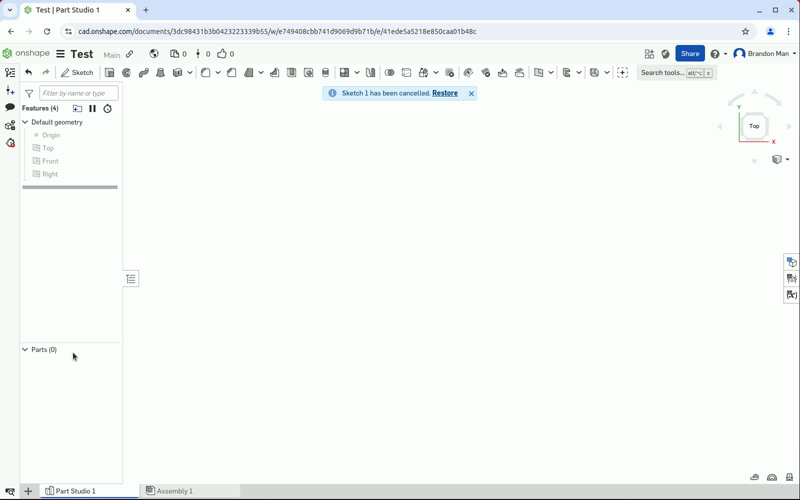
key(space)
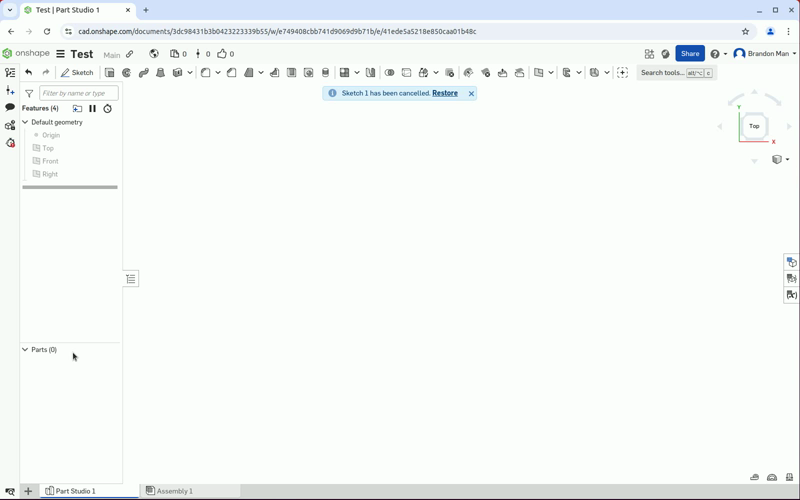
key_down(shift)
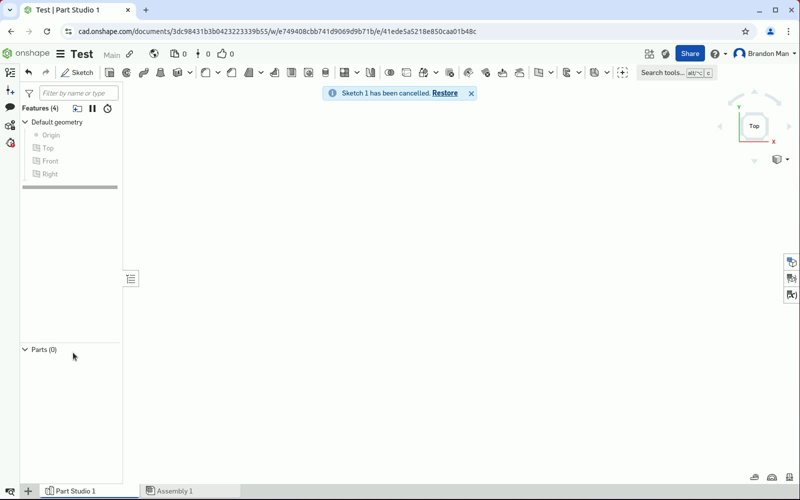
key(up)
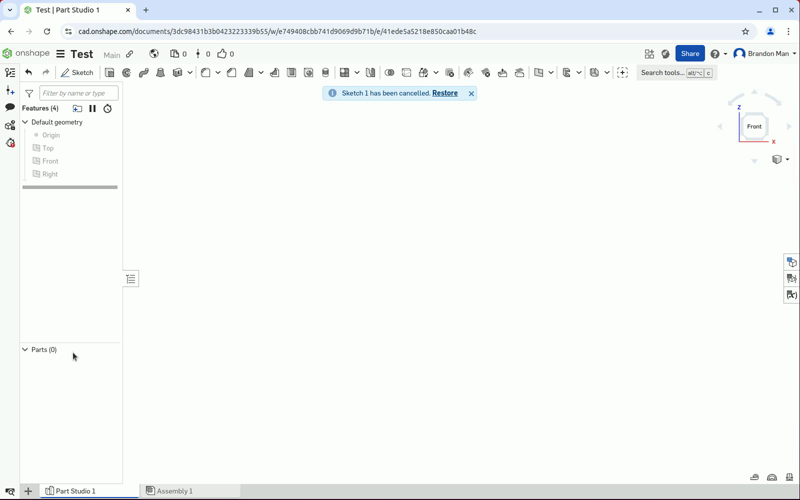
key_up(shift)
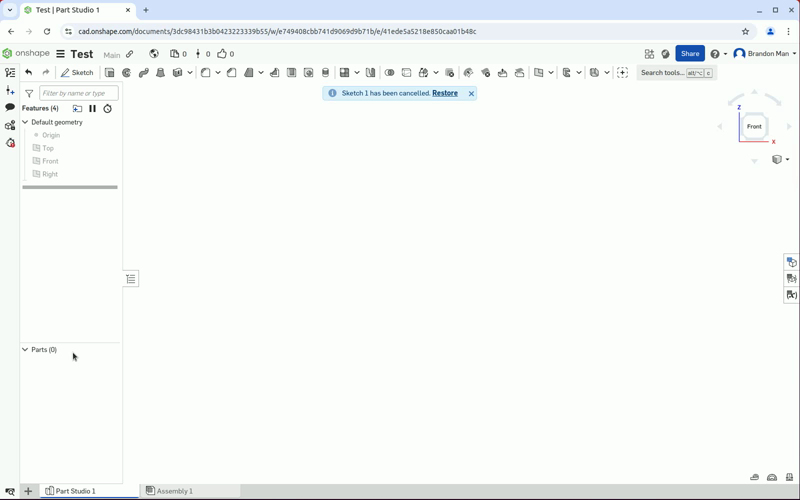
mouse_move(73, 352)
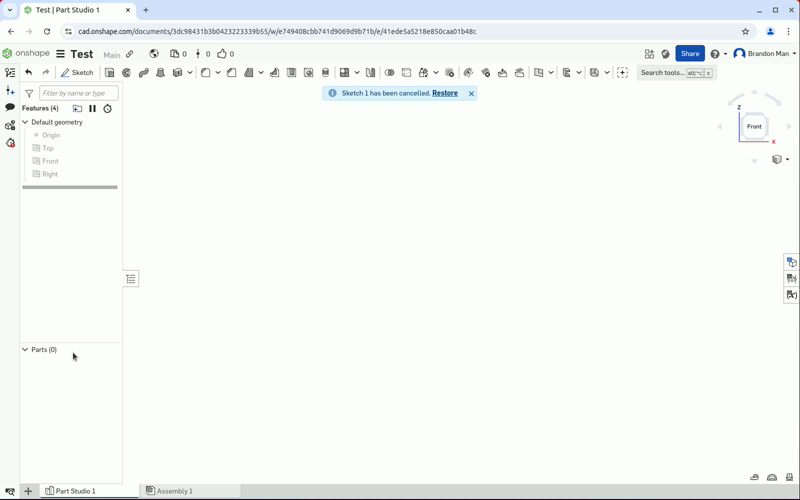
key(shift+y)
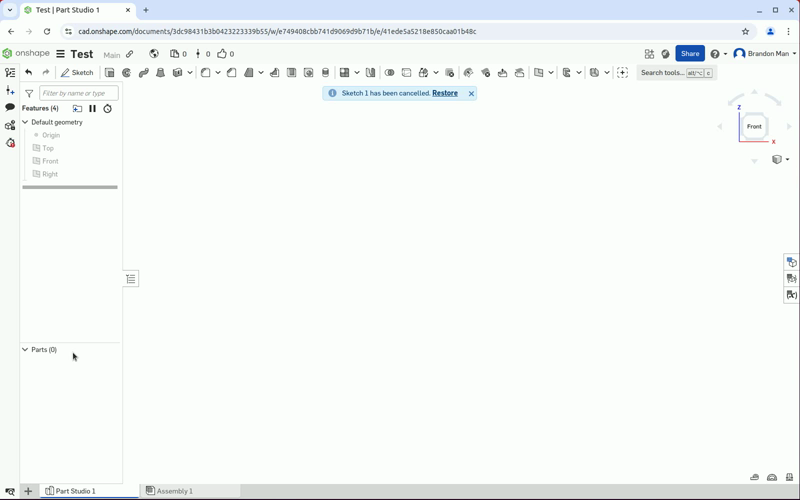
key(shift+s)
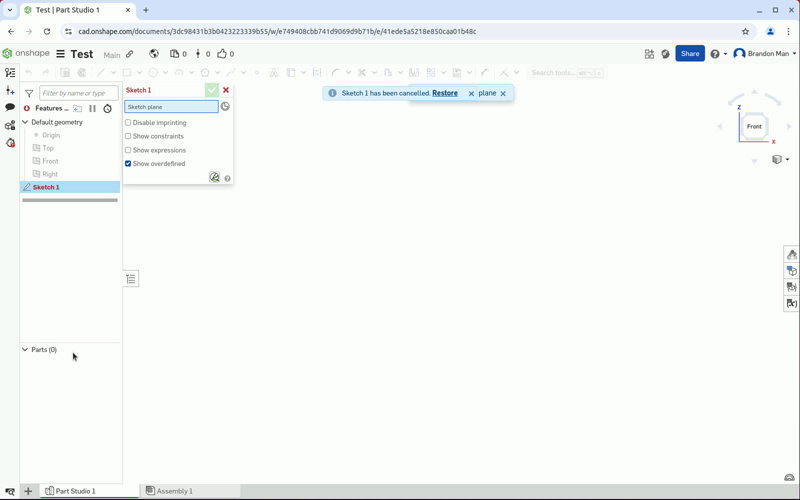
mouse_move(73, 163)
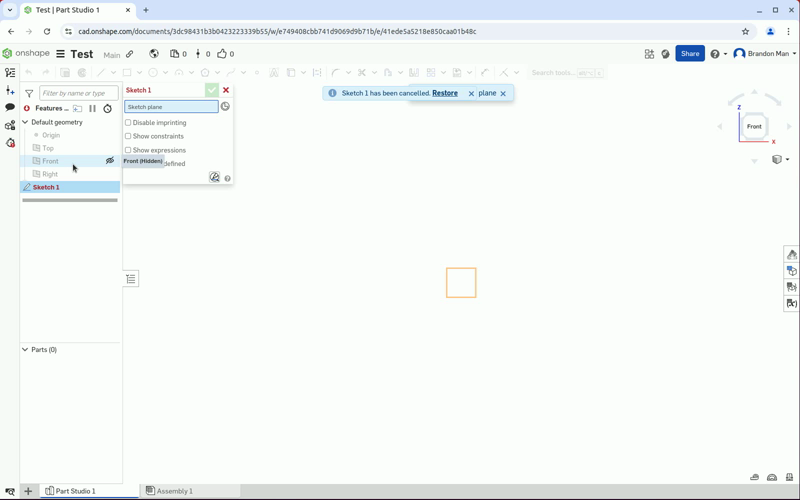
click(73, 163)
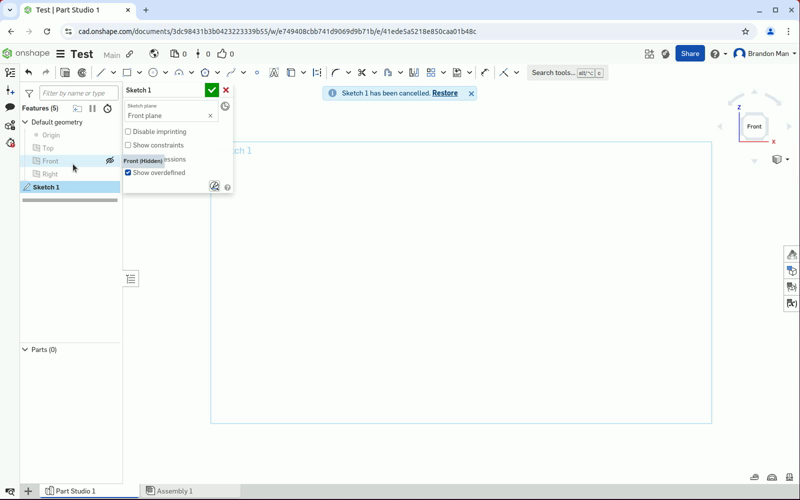
mouse_move(73, 352)
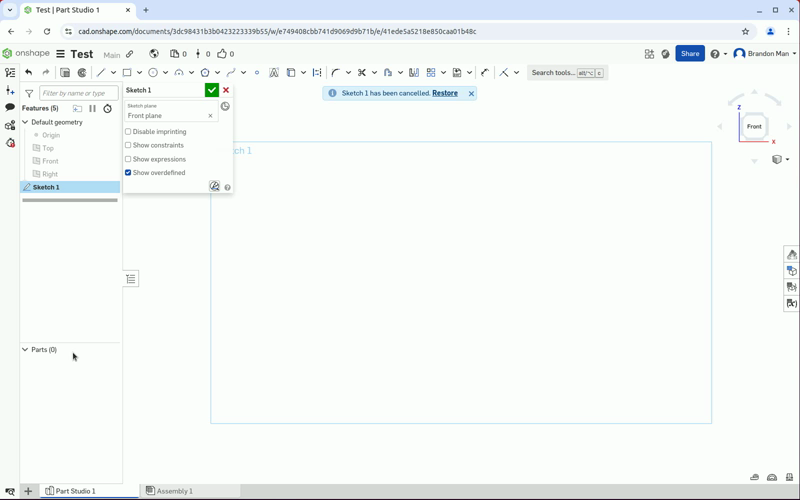
key(y)
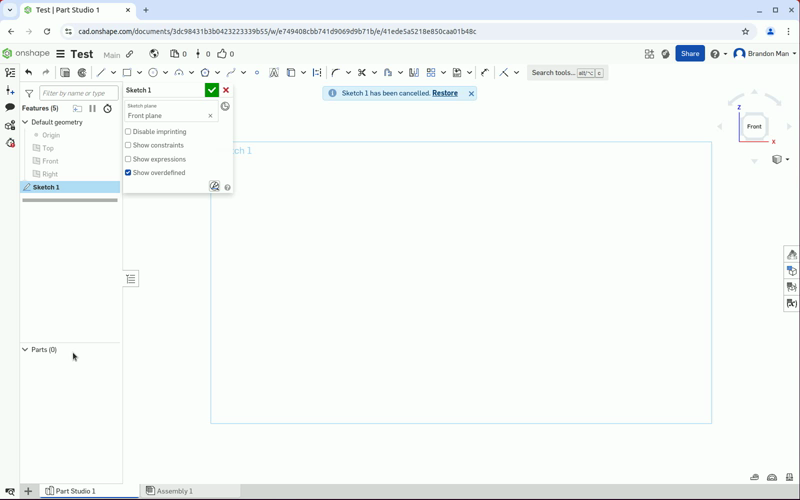
key(c)
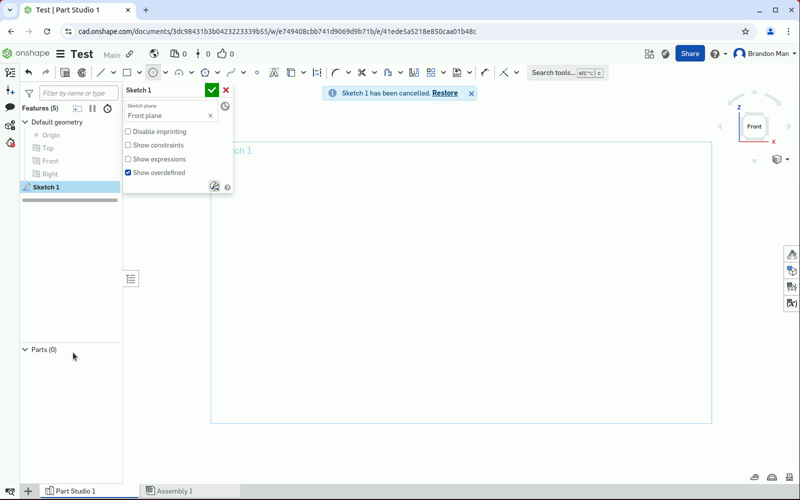
key_down(shift)
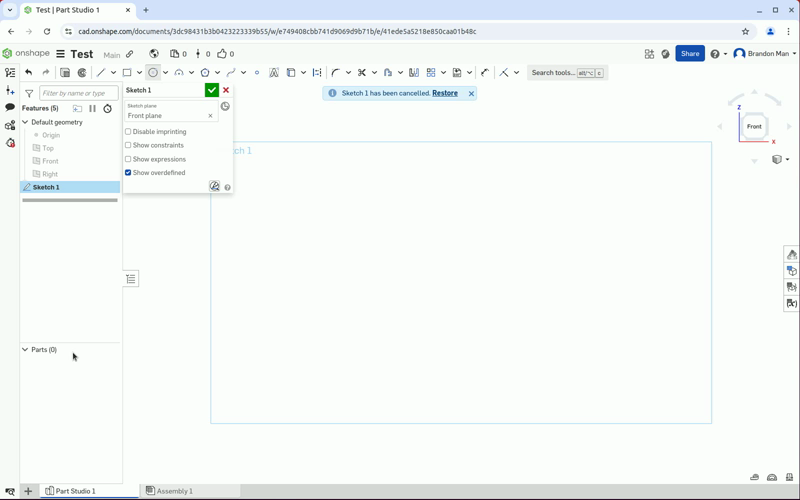
mouse_move(461, 282)
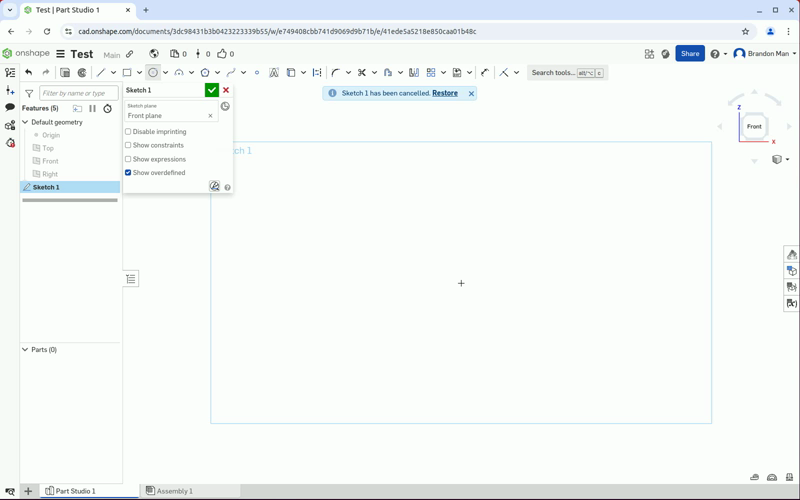
click(461, 282)
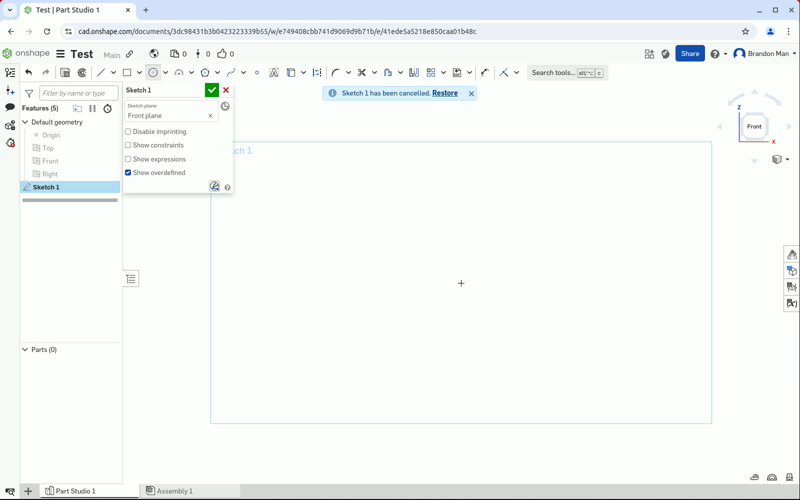
key_up(shift)
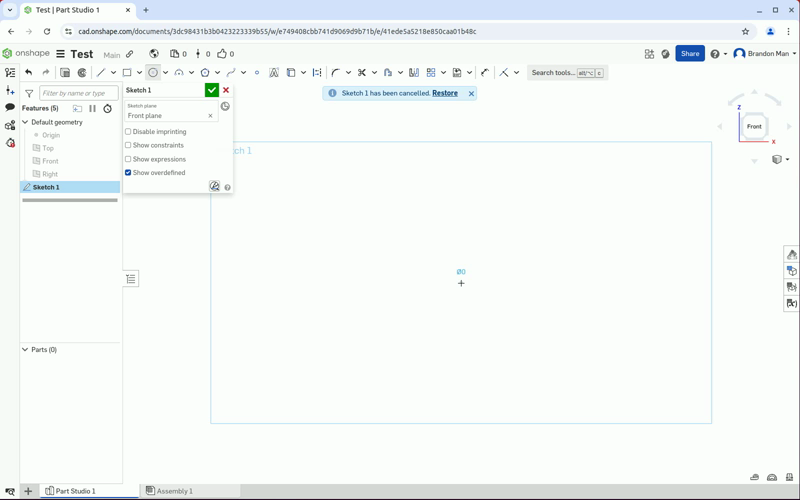
mouse_move(574, 282)
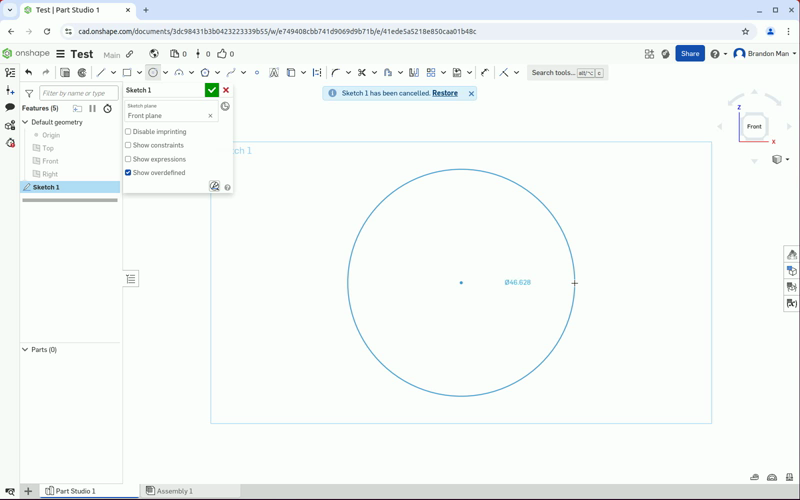
click(574, 282)
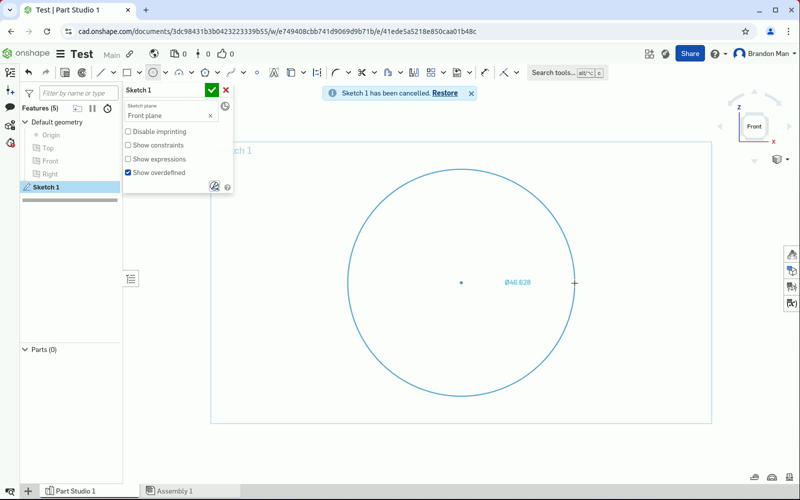
key(esc)
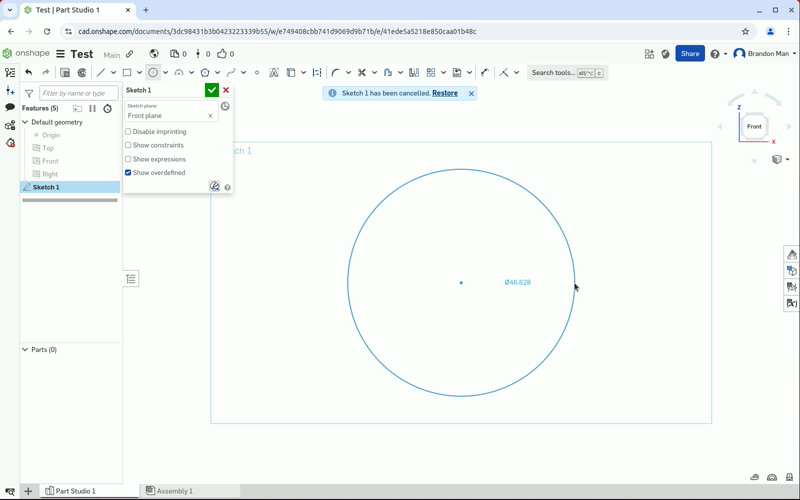
mouse_move(427, 245)
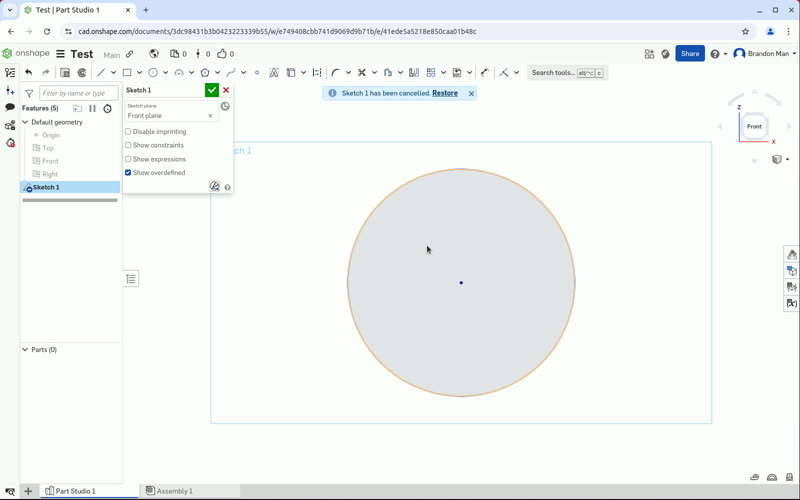
click(427, 245)
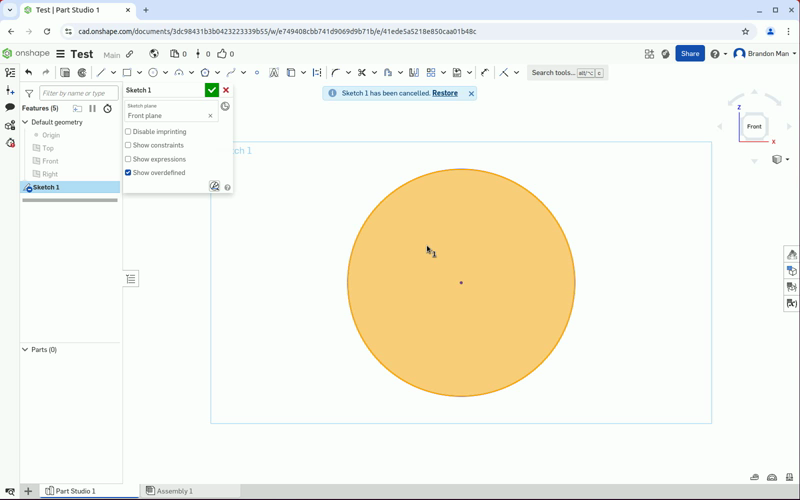
mouse_move(73, 352)
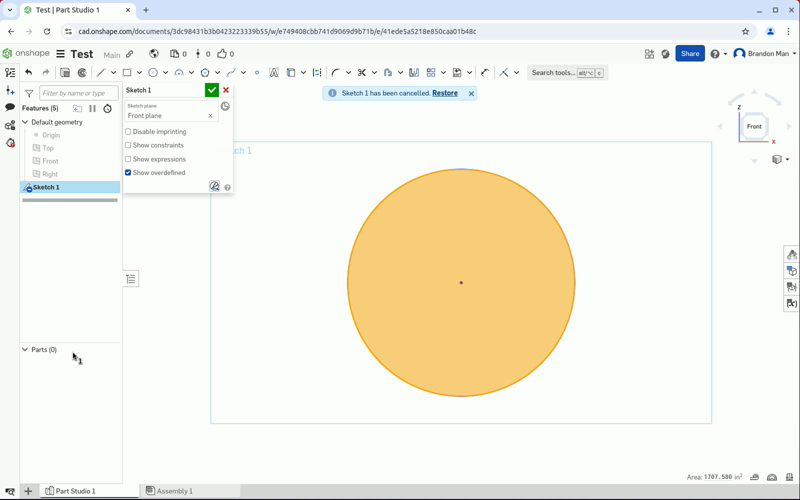
key(shift+y)
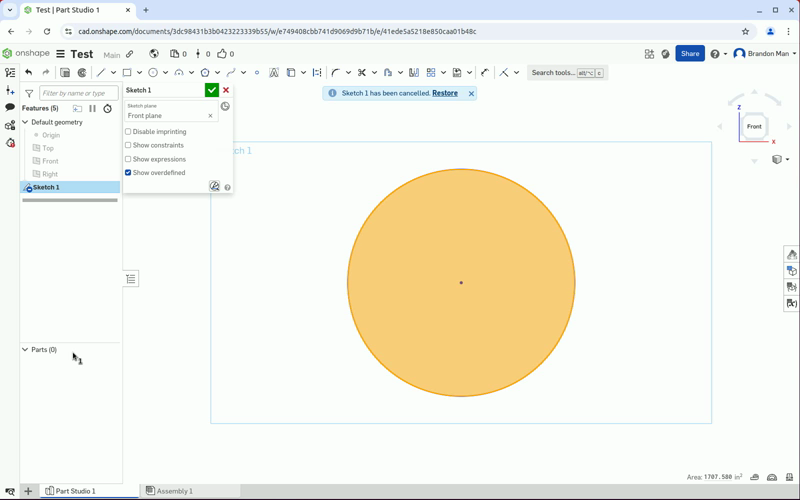
key(shift+e)
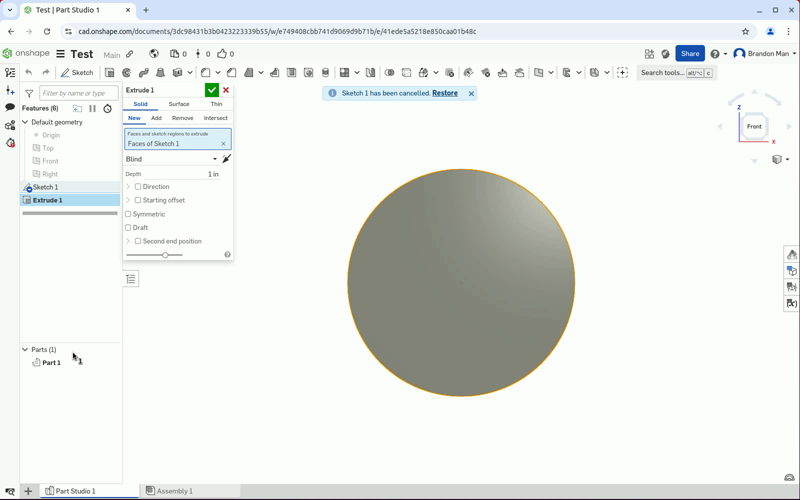
mouse_move(143, 106)
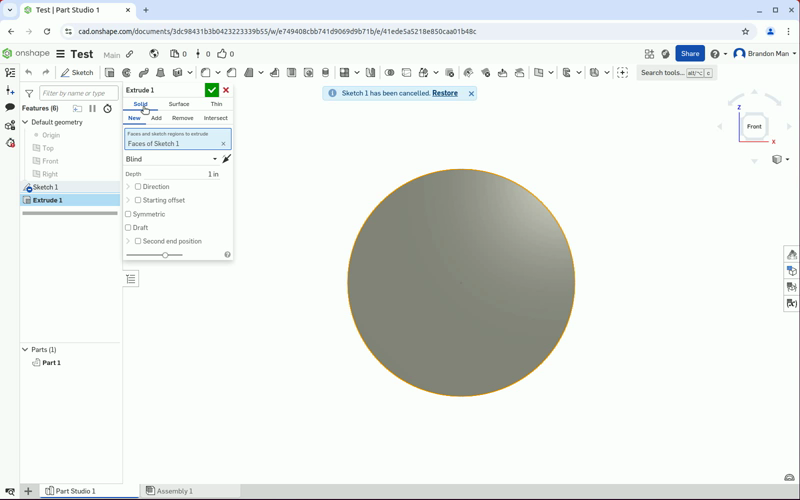
click(143, 106)
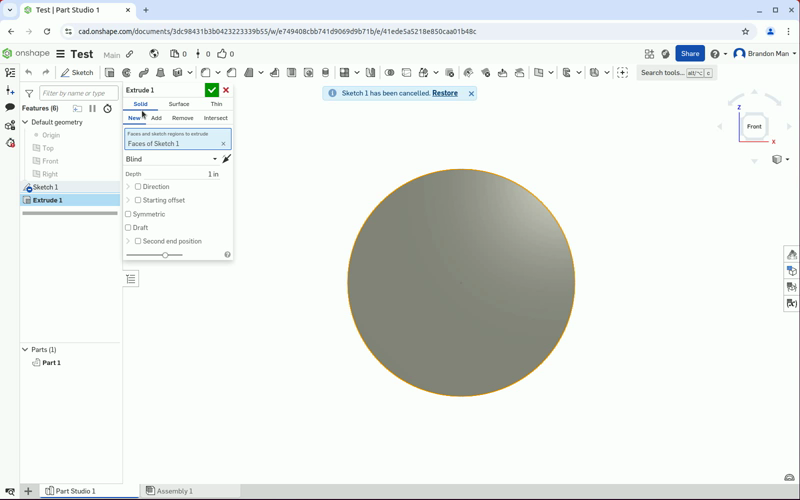
mouse_move(137, 120)
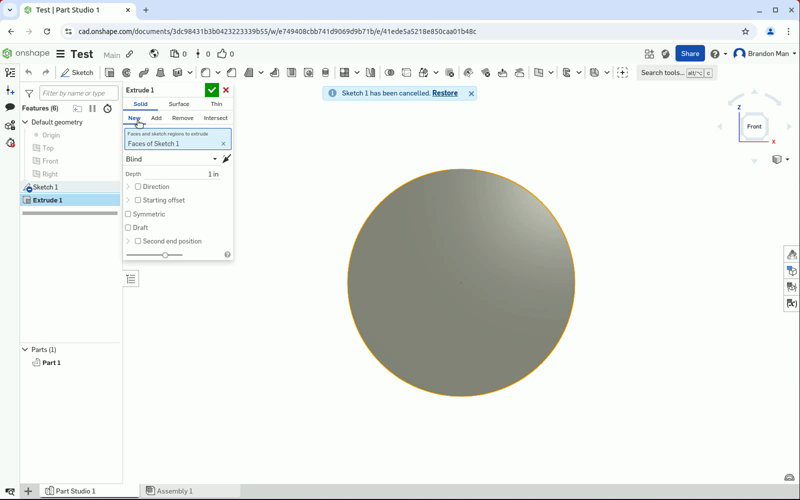
click(137, 120)
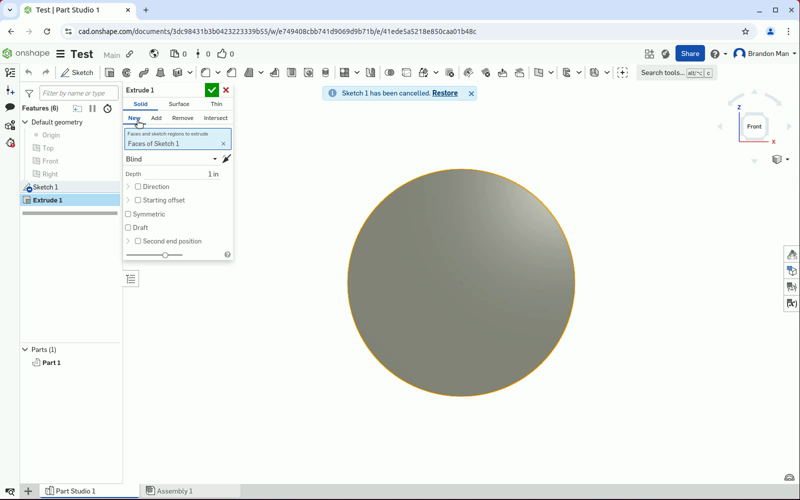
key(tab, 4)
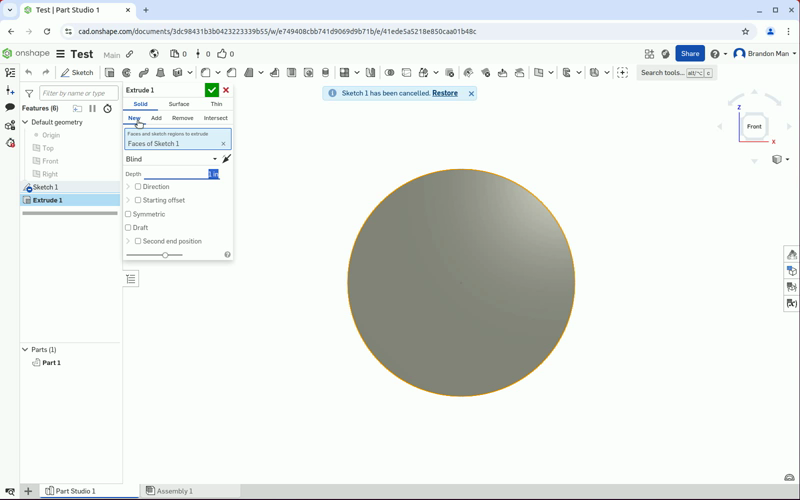
text(8.184)
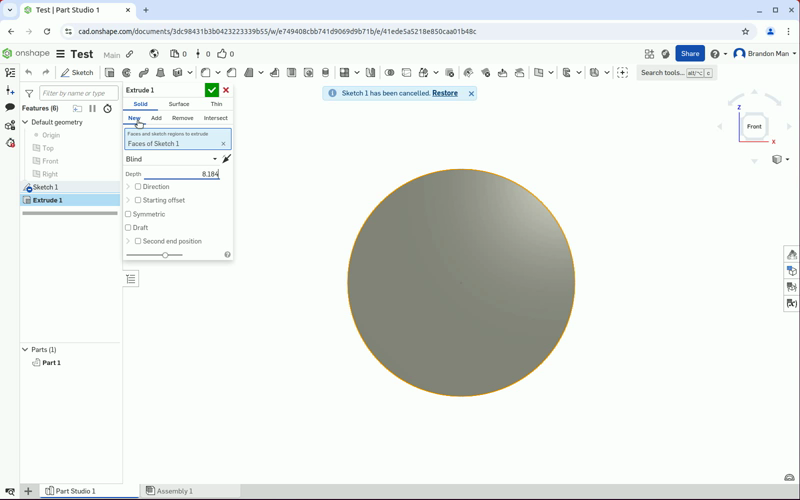
key(enter)
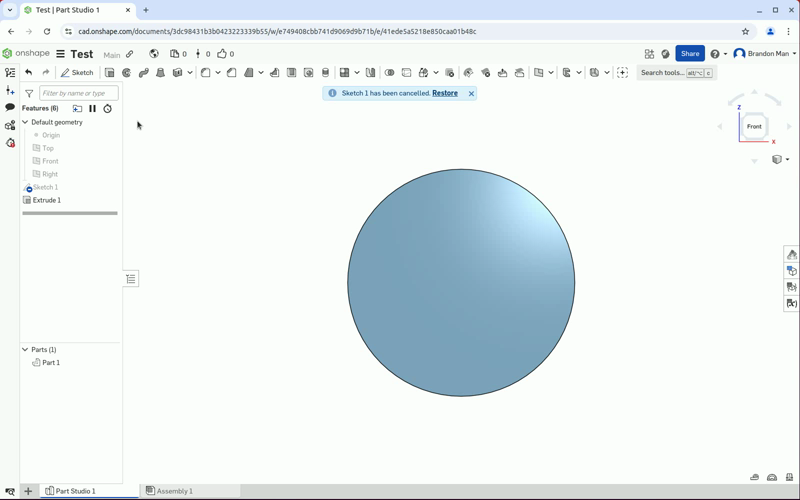
key(shift+h)
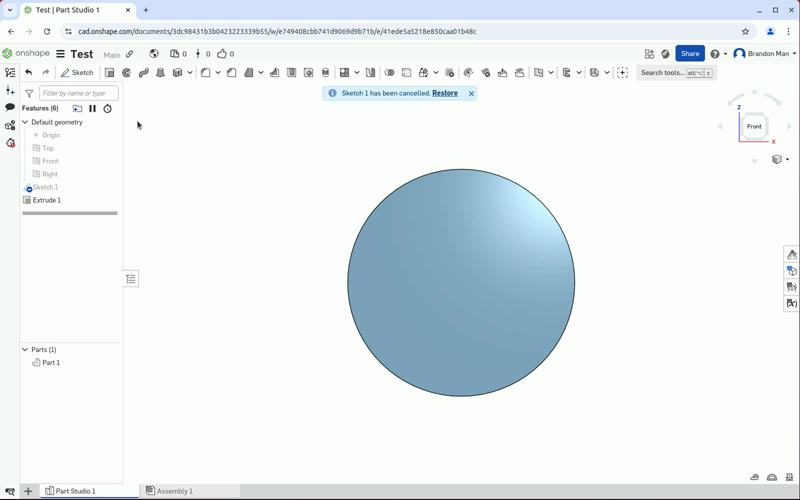
key(shift+h)
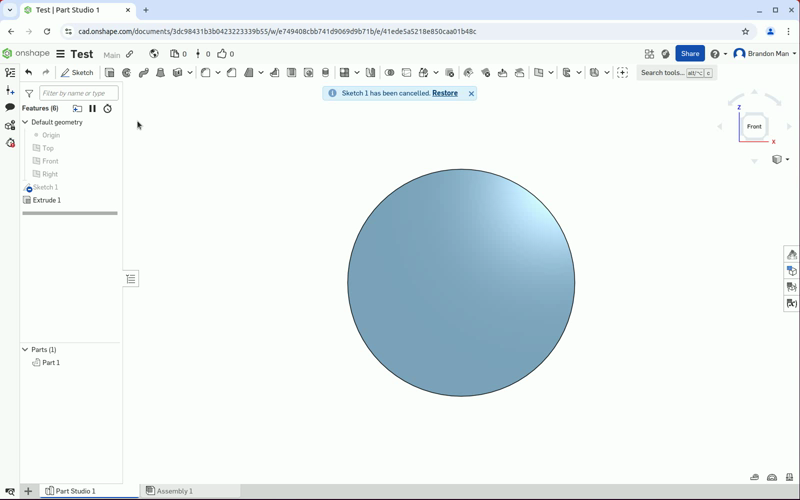
mouse_move(73, 189)
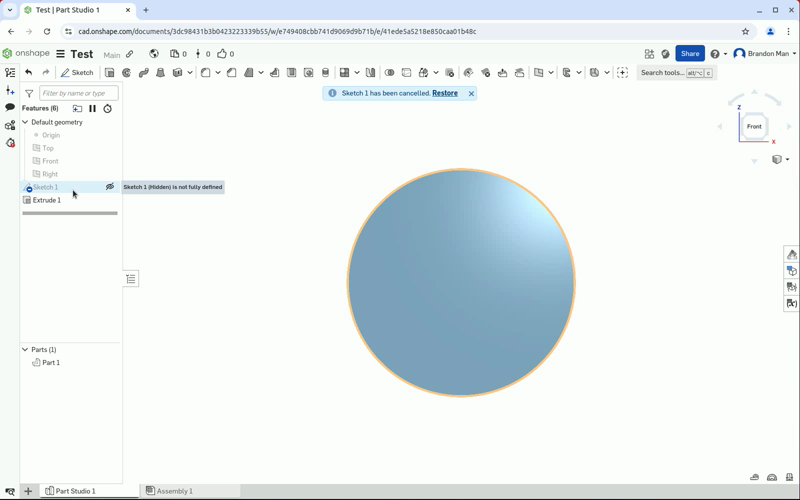
click(73, 189)
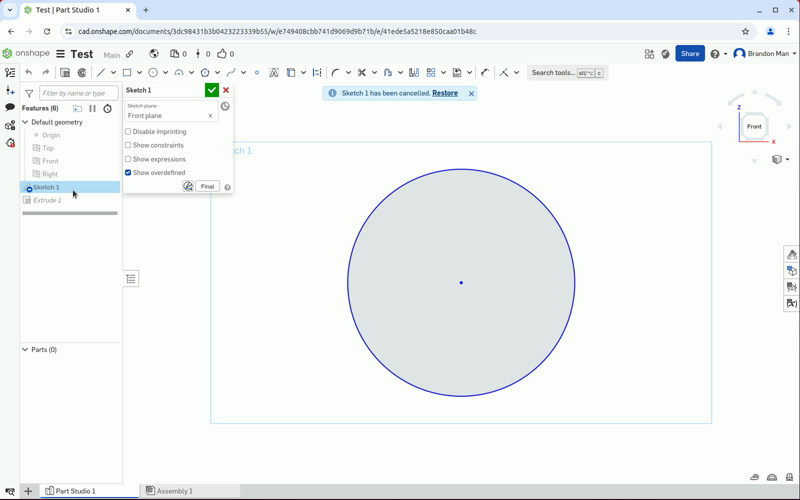
mouse_move(229, 92)
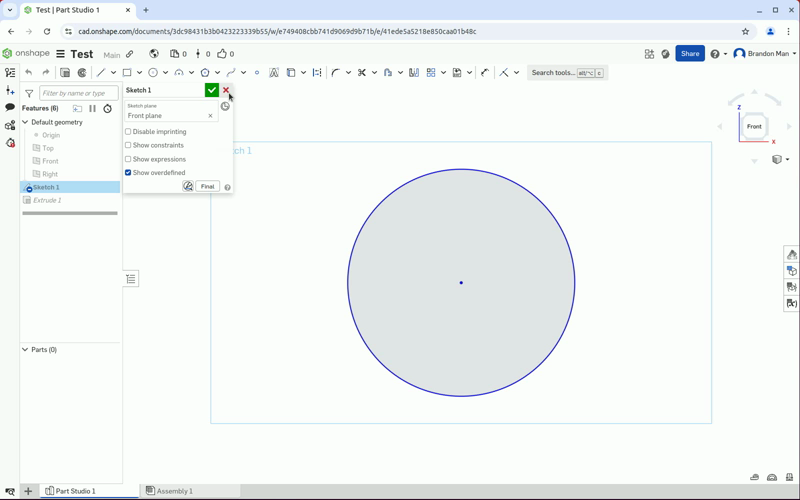
click(229, 92)
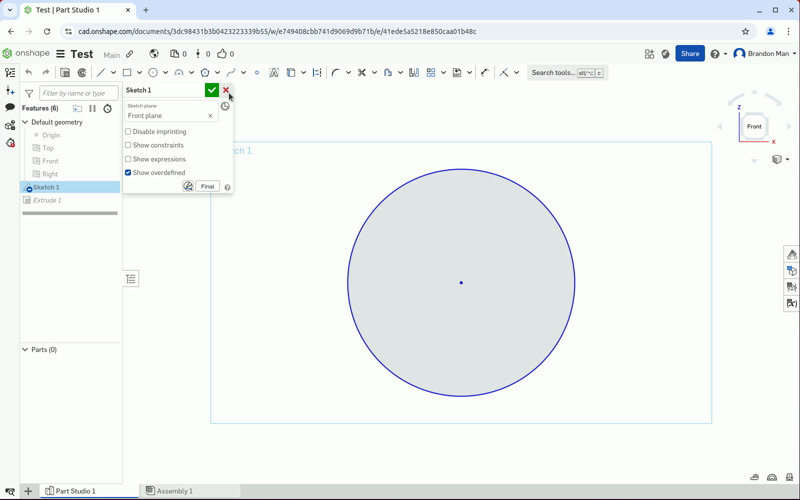
key(shift+s)
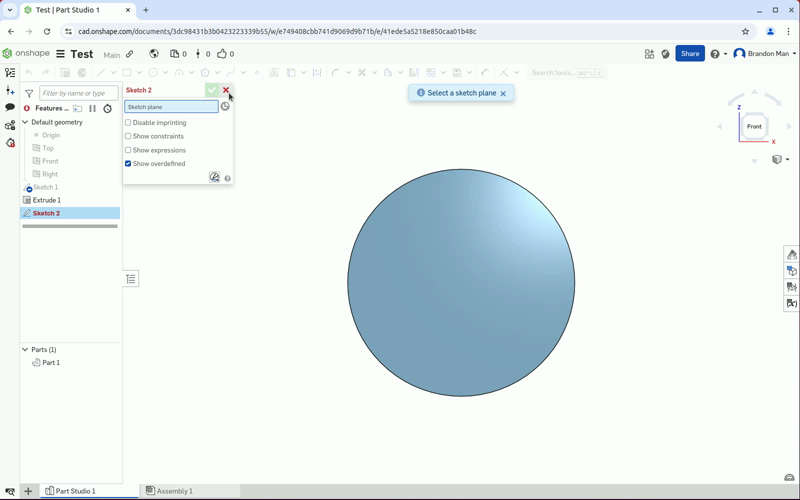
mouse_move(73, 163)
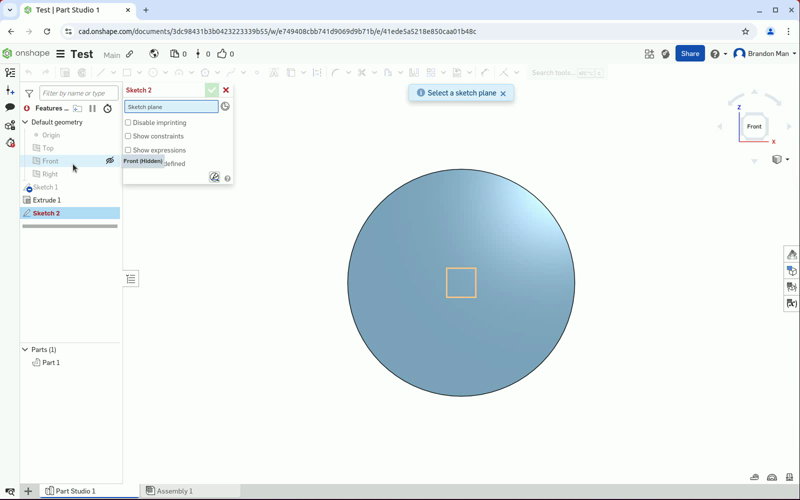
click(73, 163)
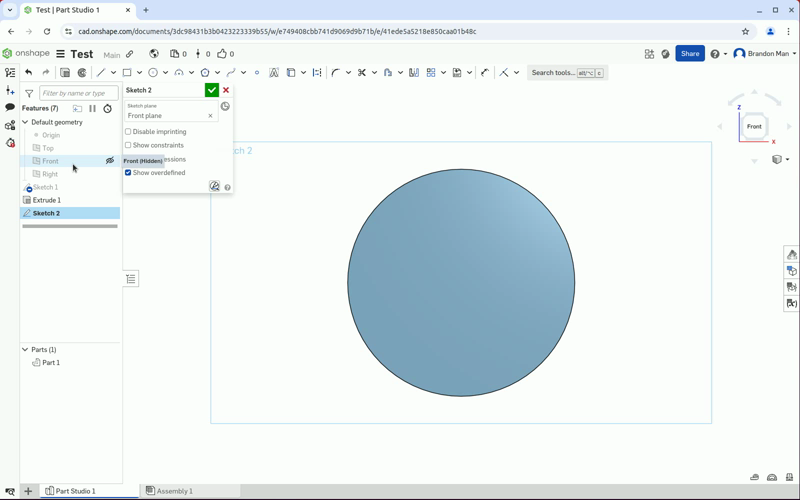
mouse_move(73, 352)
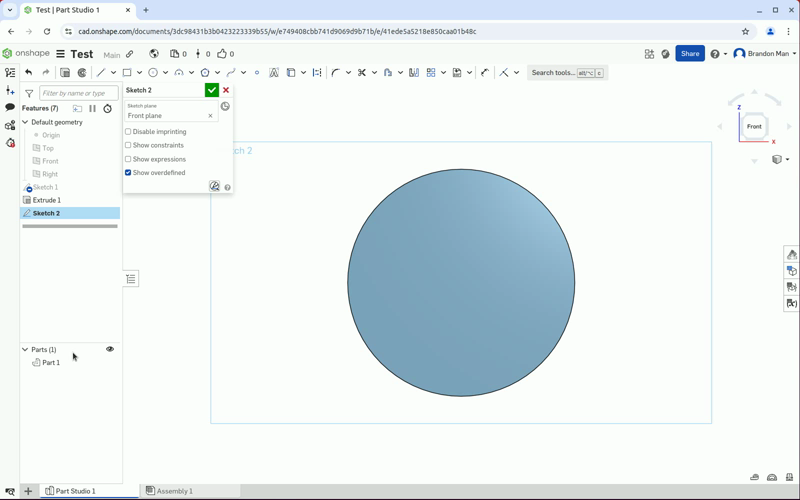
key(y)
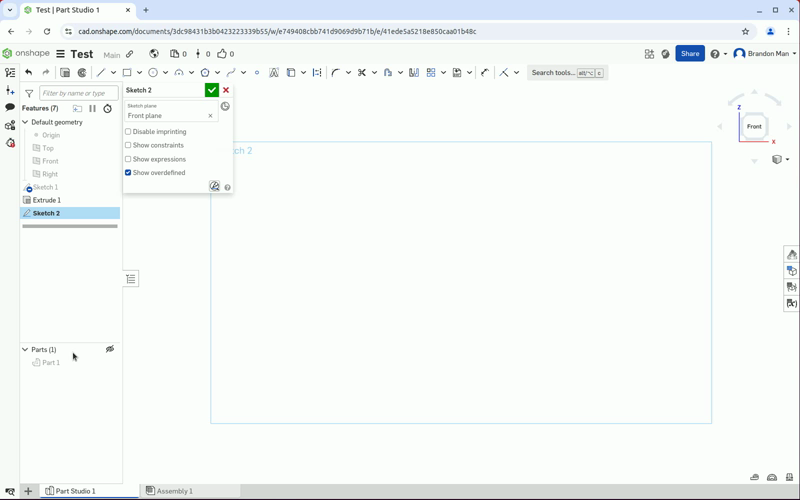
key(c)
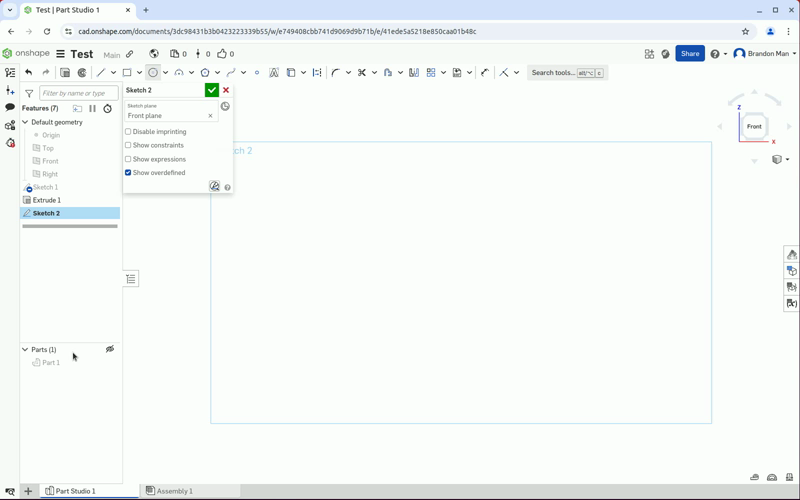
key_down(shift)
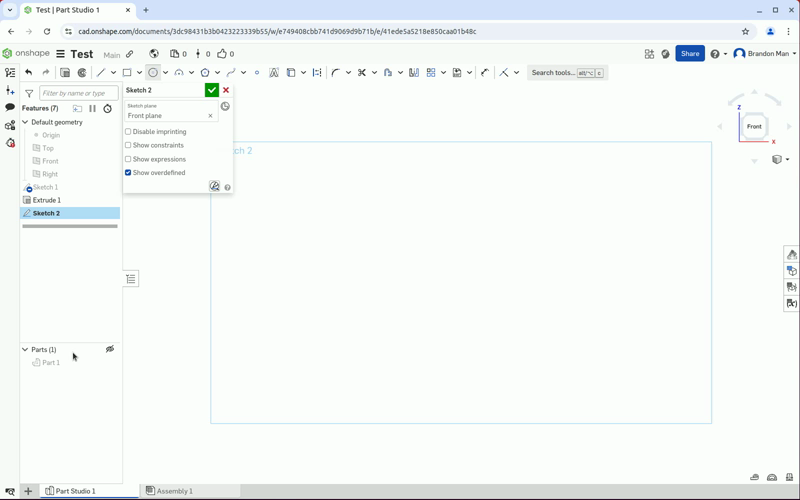
mouse_move(461, 282)
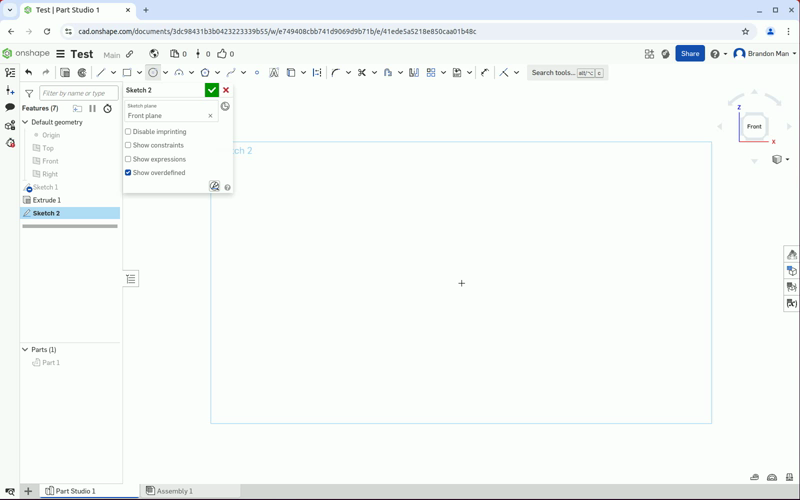
click(461, 282)
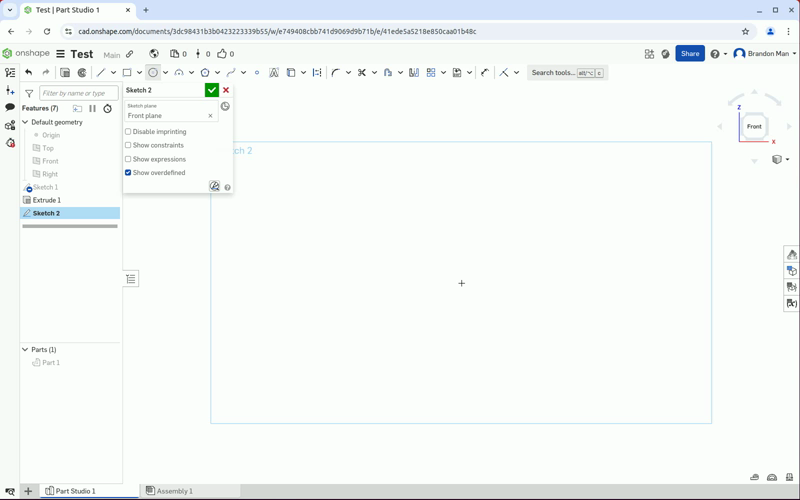
key_up(shift)
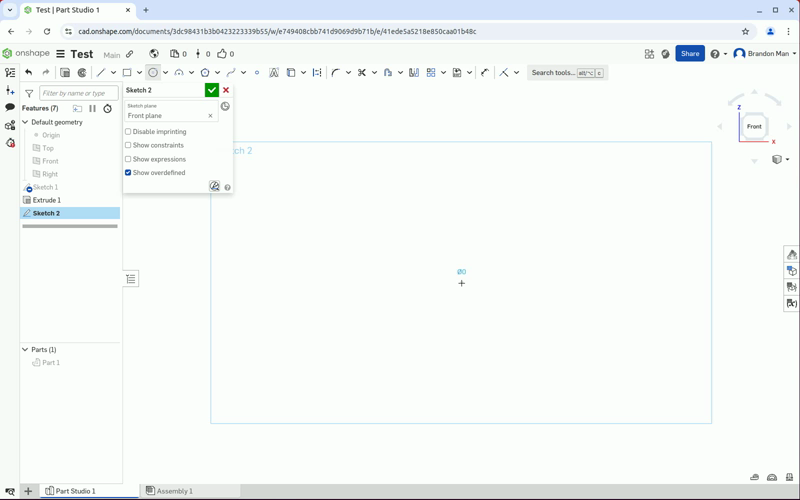
mouse_move(570, 282)
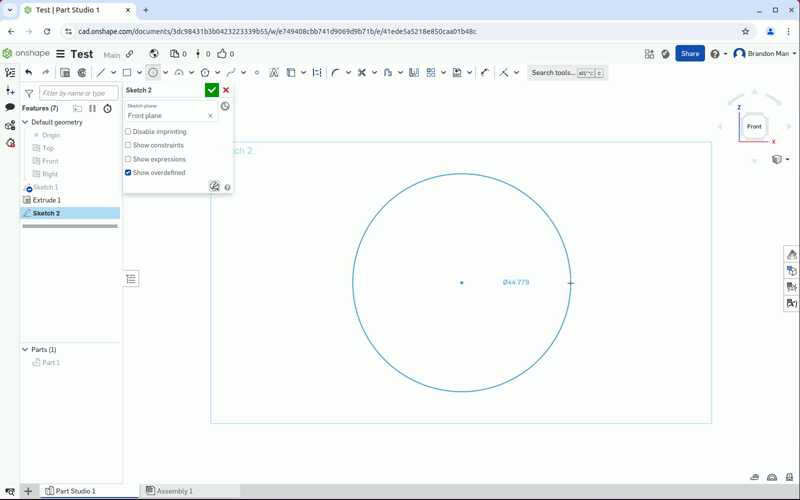
click(570, 282)
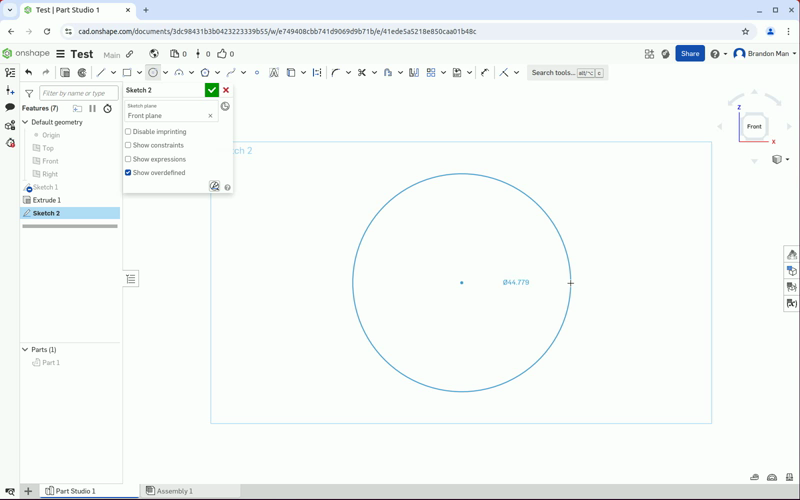
key(esc)
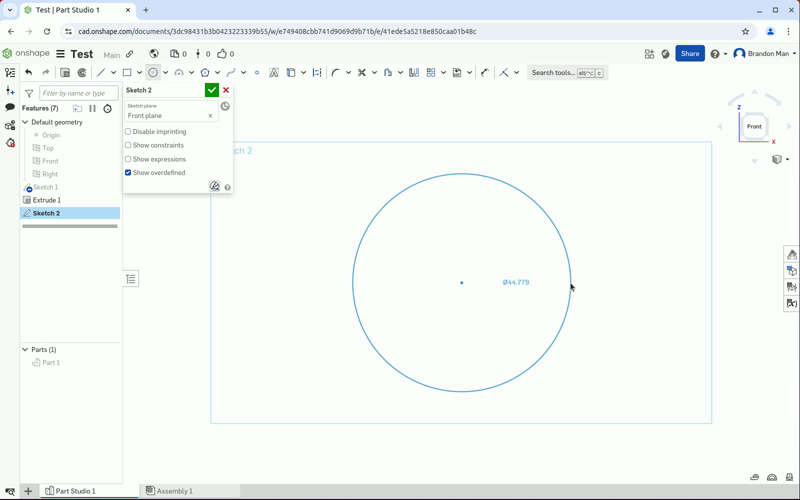
mouse_move(476, 252)
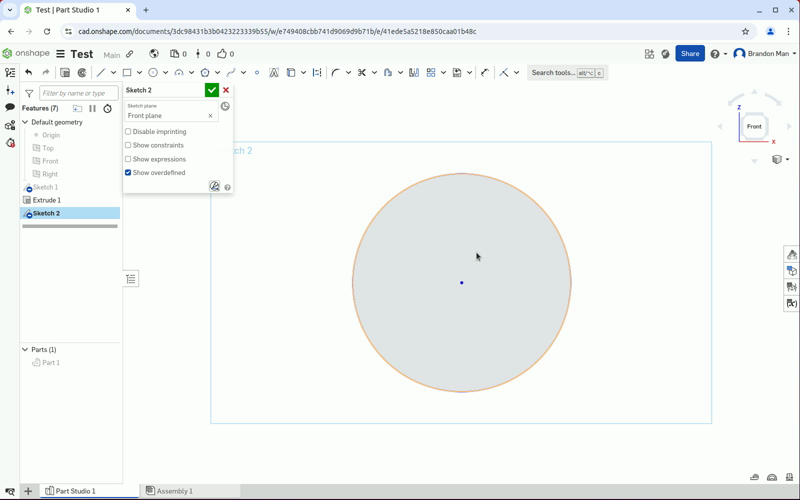
click(476, 252)
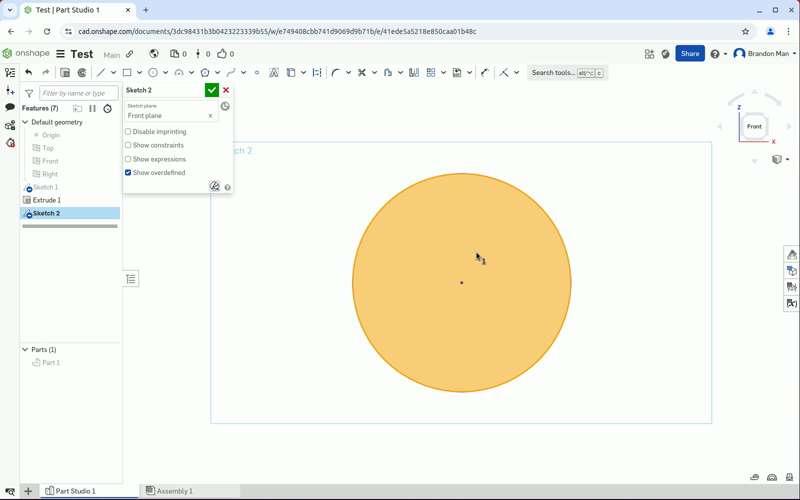
mouse_move(73, 352)
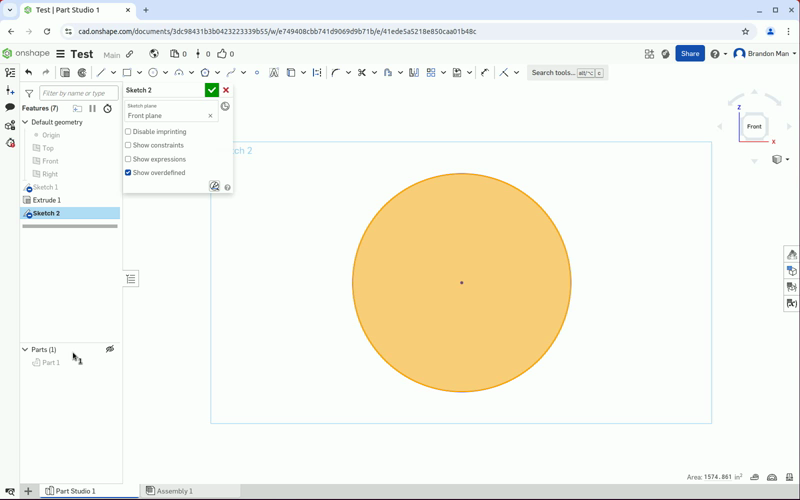
key(shift+y)
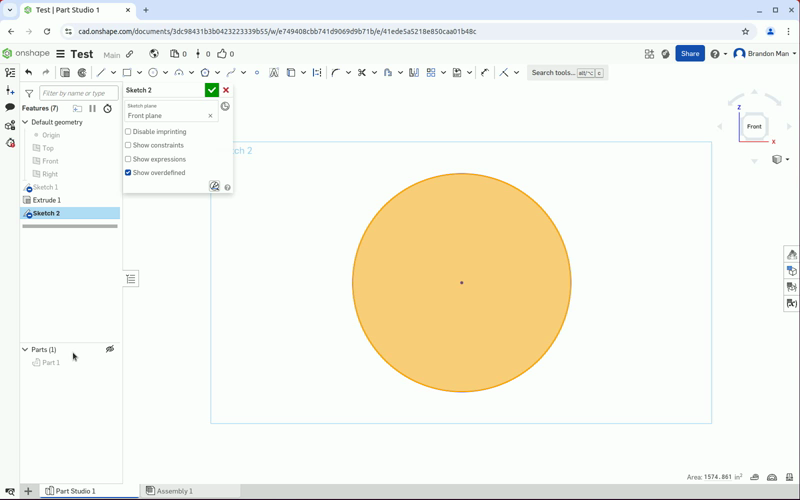
key(shift+e)
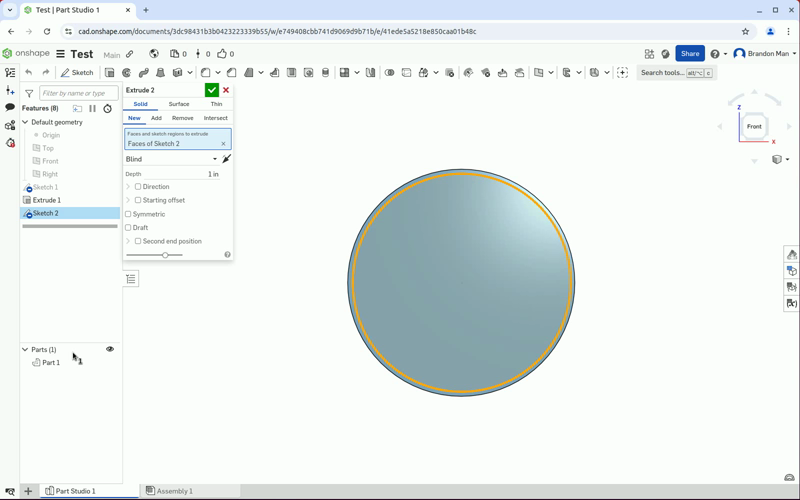
mouse_move(143, 106)
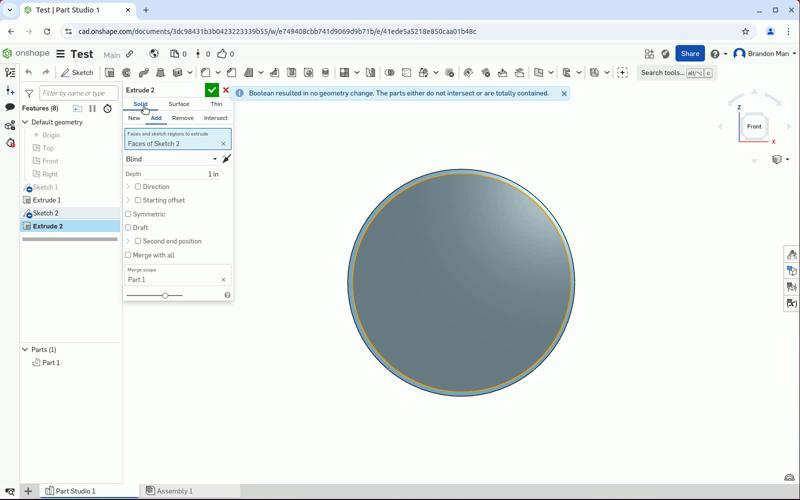
click(143, 106)
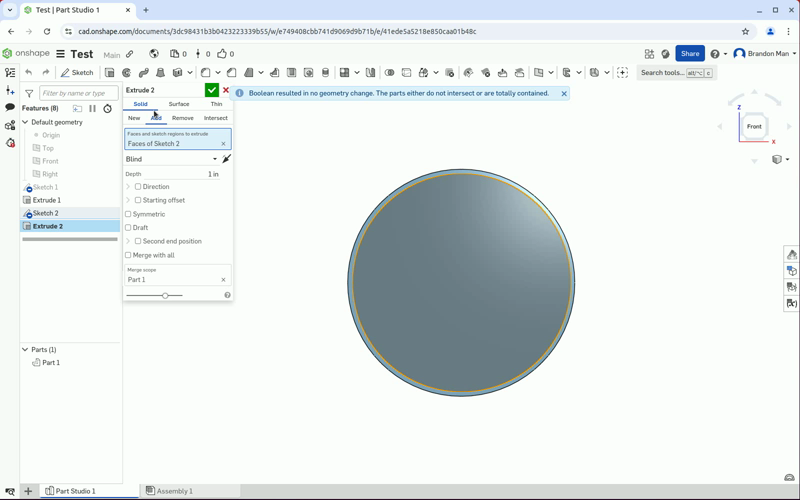
mouse_move(186, 120)
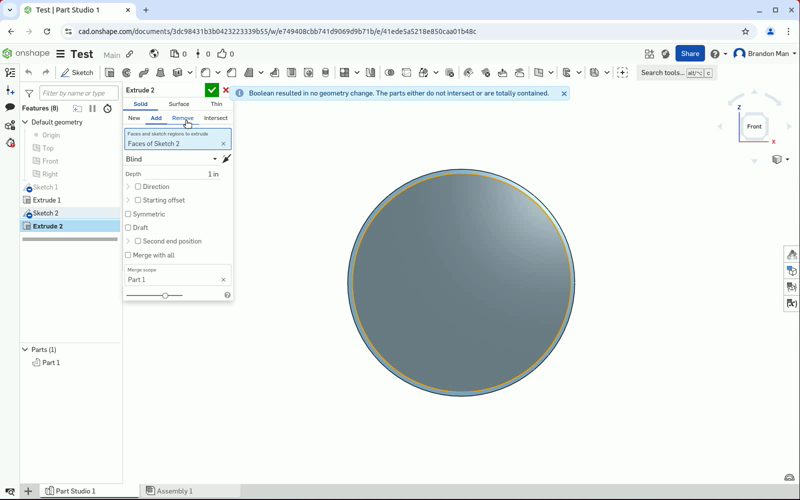
click(186, 120)
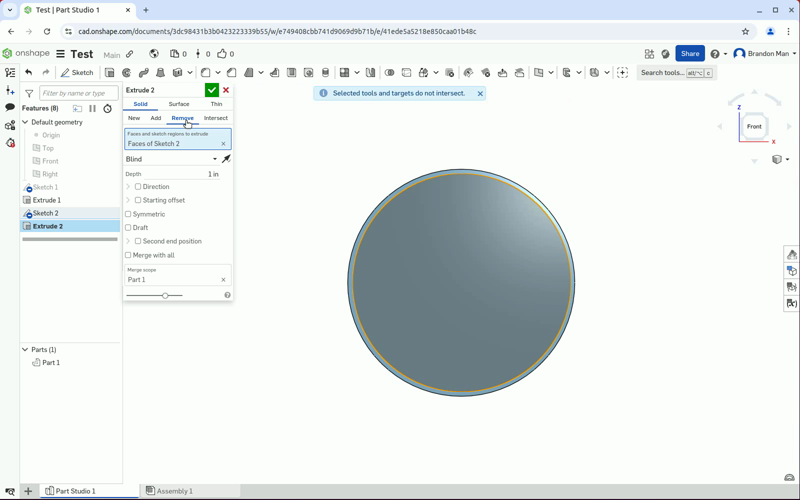
key(tab, 4)
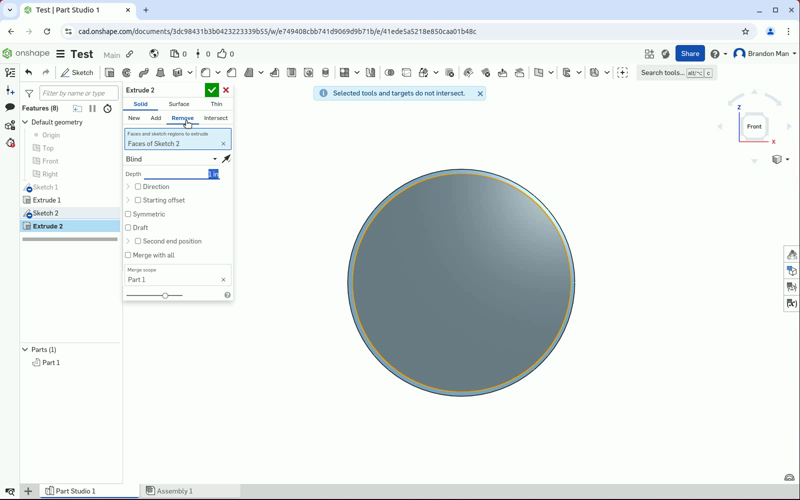
text(-12.276)
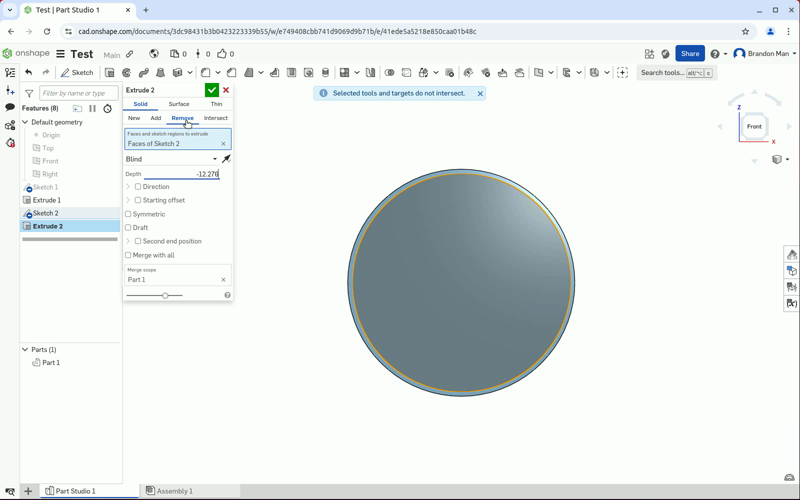
key(tab, 6)
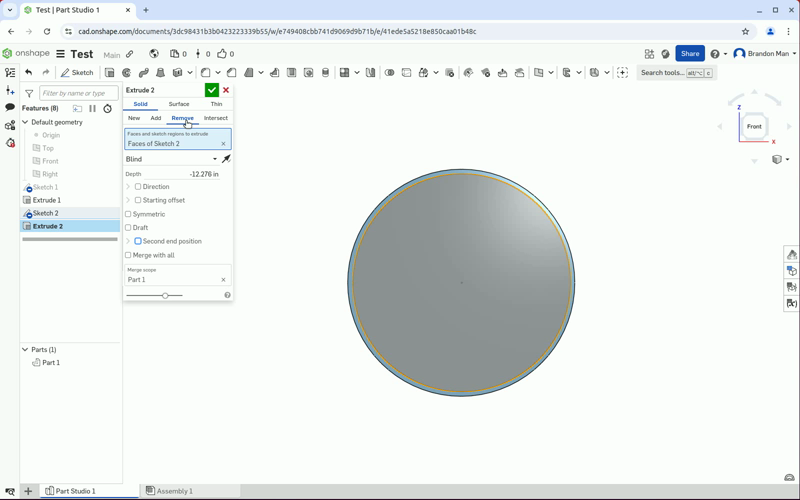
key(space)
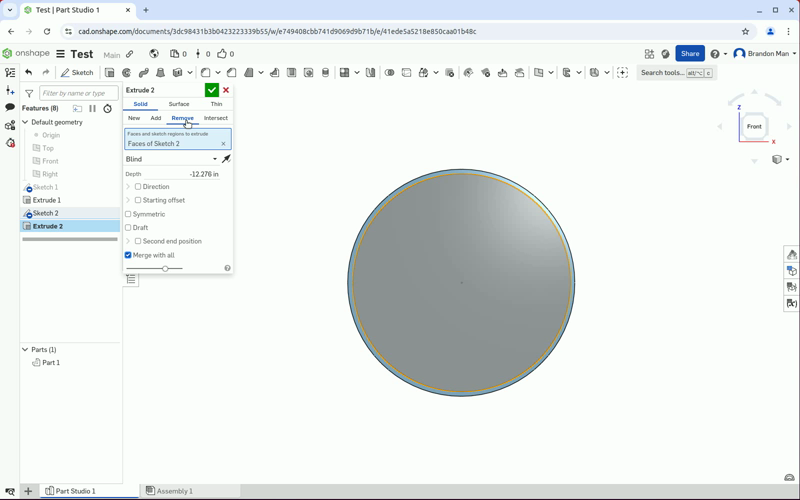
key(enter)
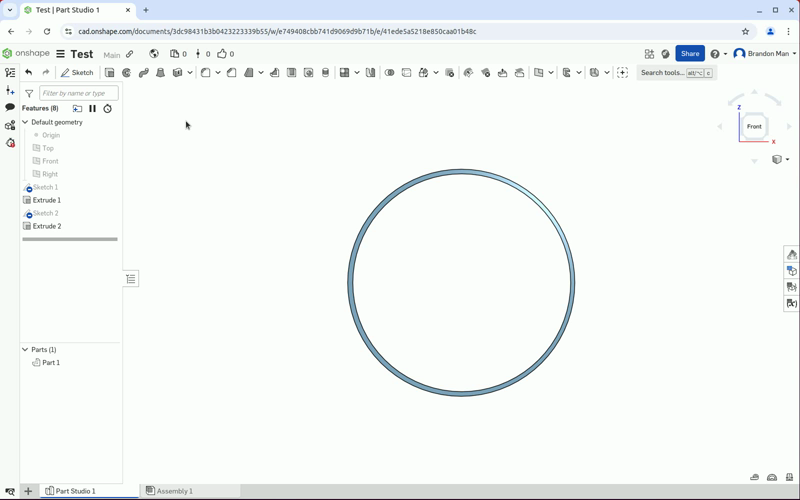
key(shift+h)
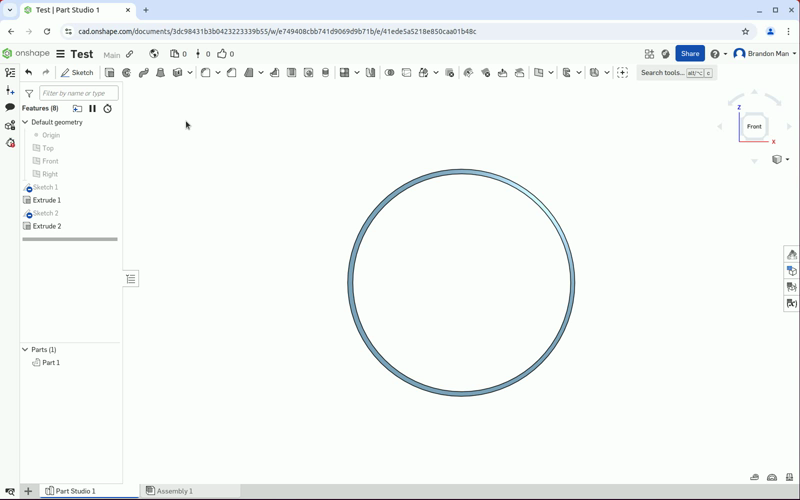
key(shift+h)
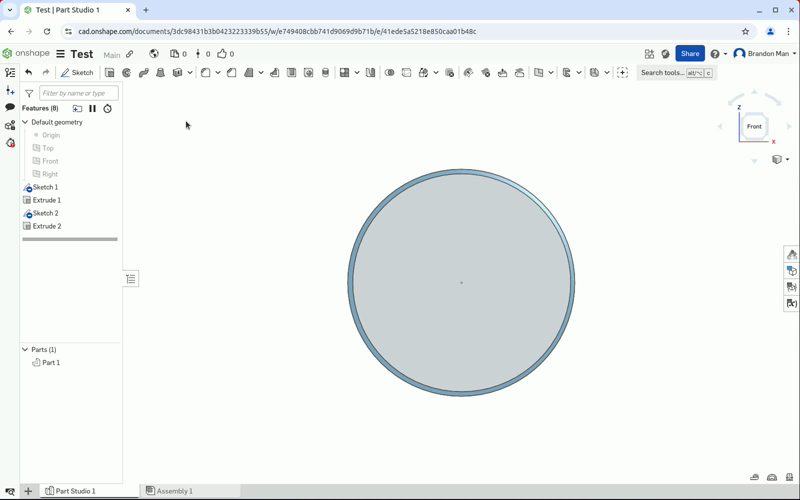
key(shift+7)
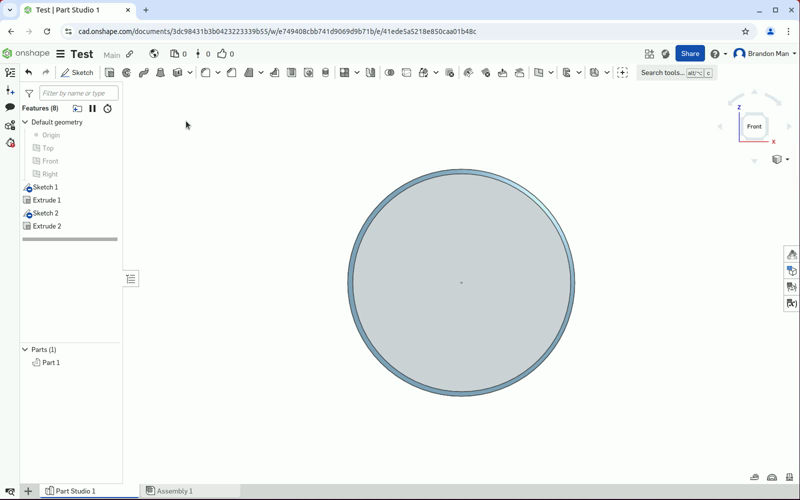
key(left, 2)
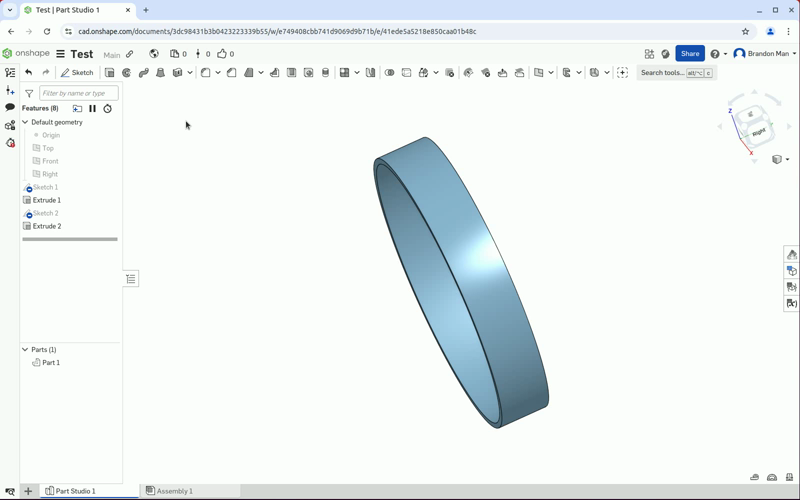
key(down, 2)
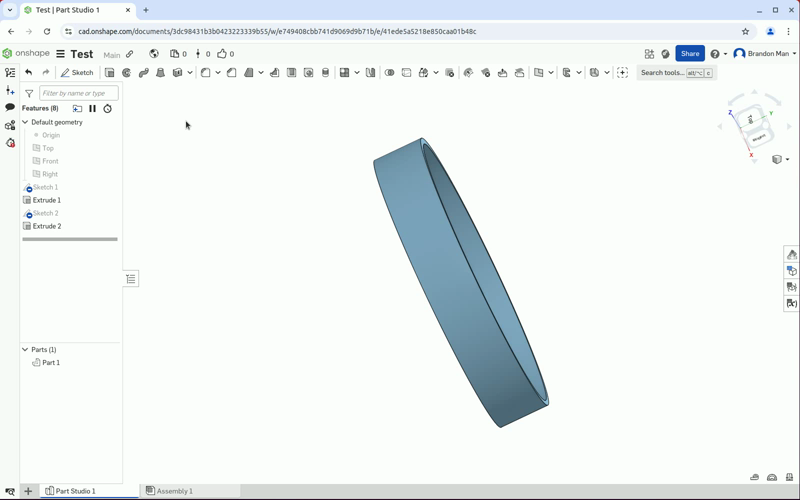
key(up, 2)
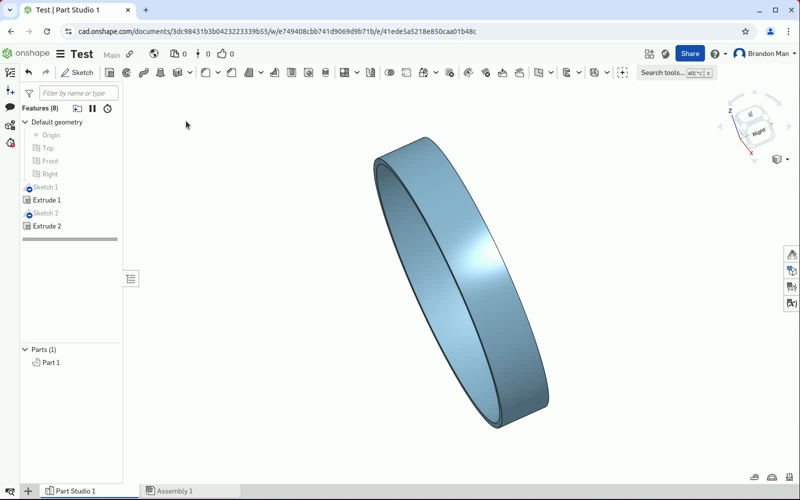
key(right, 2)
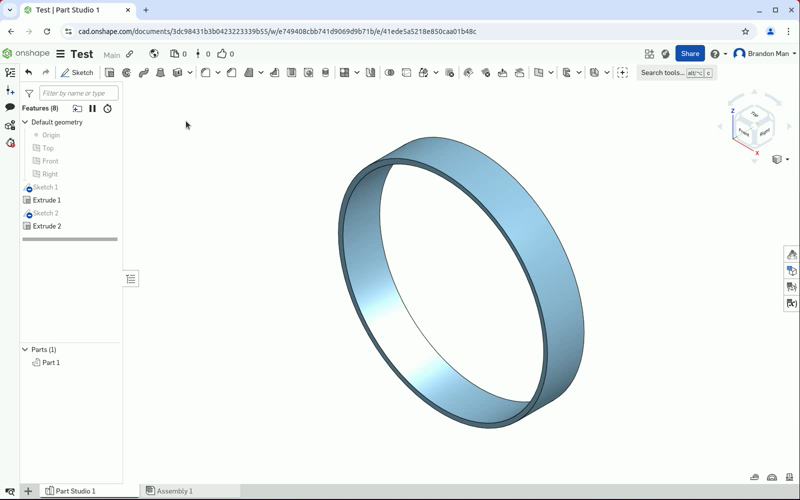
mouse_move(73, 189)
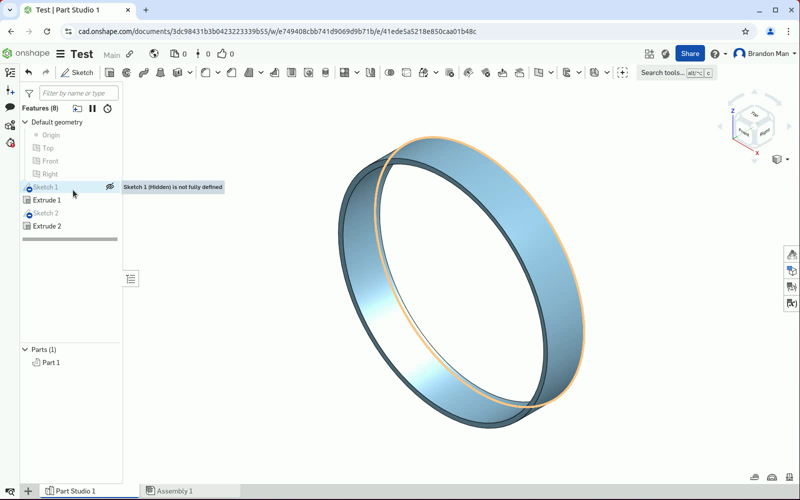
click(73, 189)